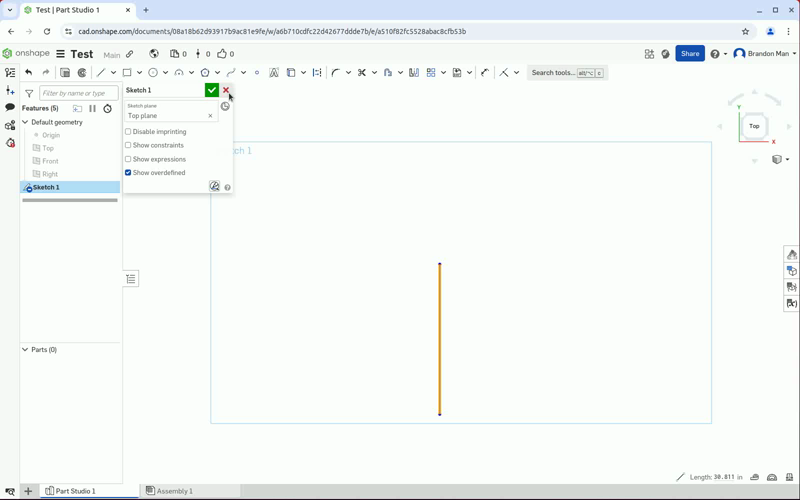
key(shift+h)
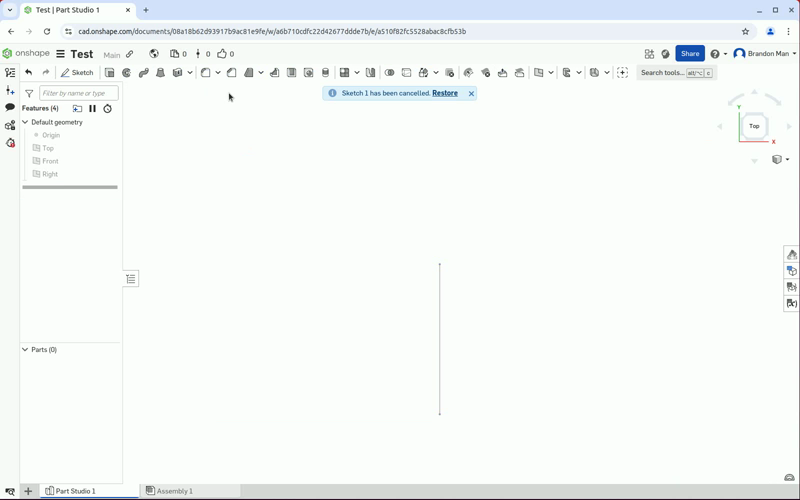
mouse_move(73, 352)
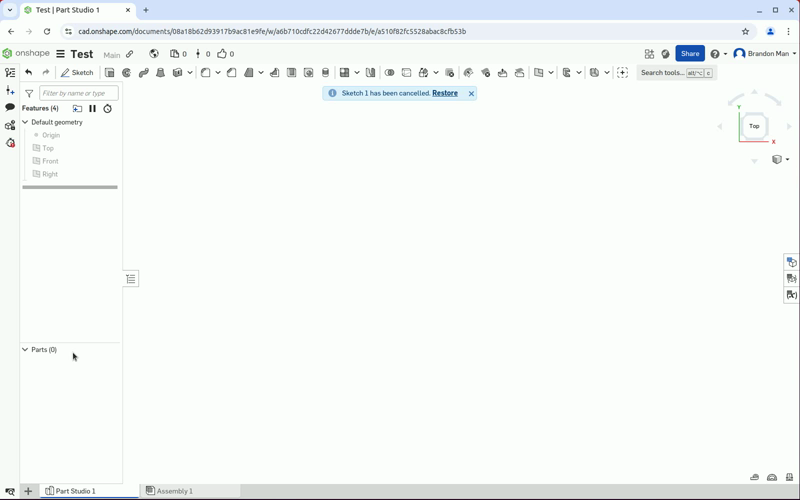
key(y)
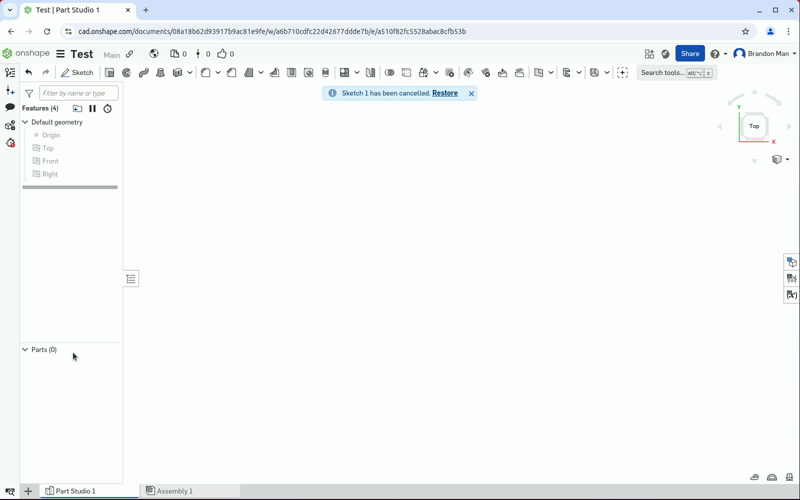
key(shift+p)
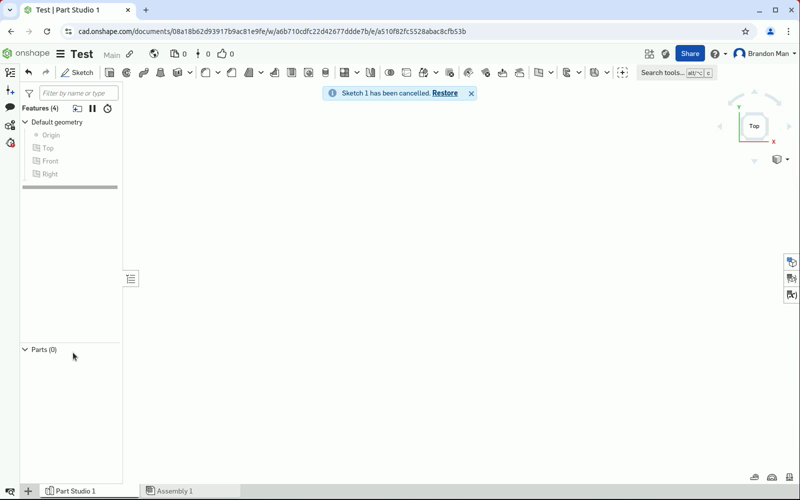
key(space)
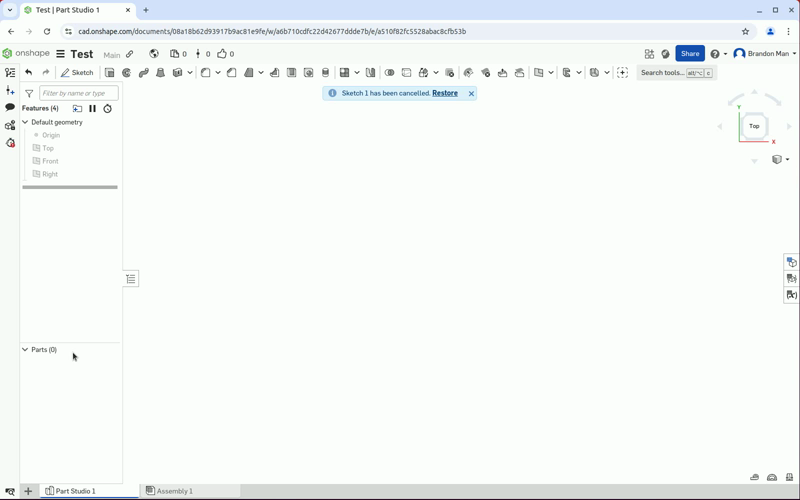
key_down(shift)
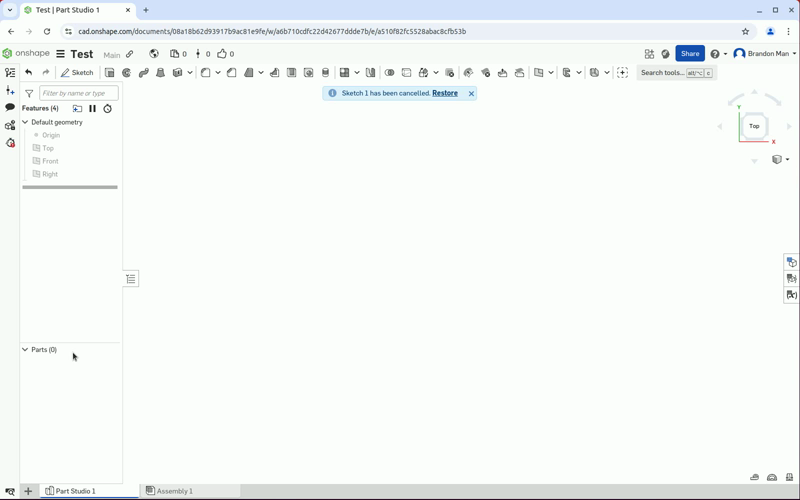
key(up)
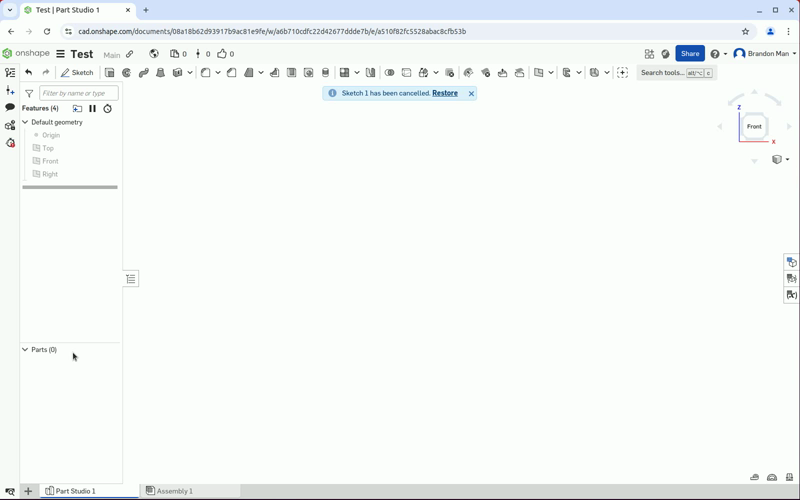
key_up(shift)
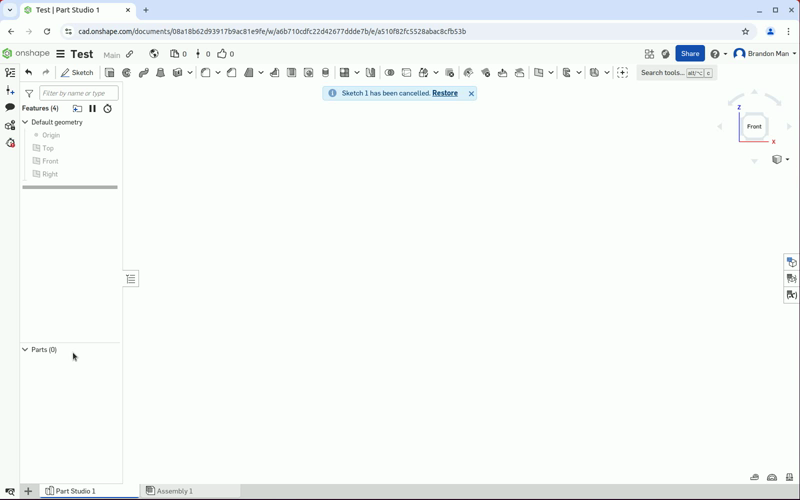
mouse_move(73, 352)
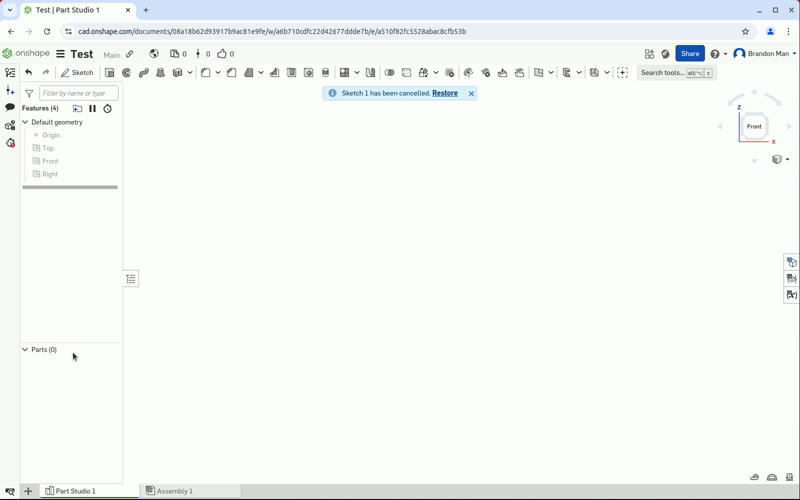
key(shift+y)
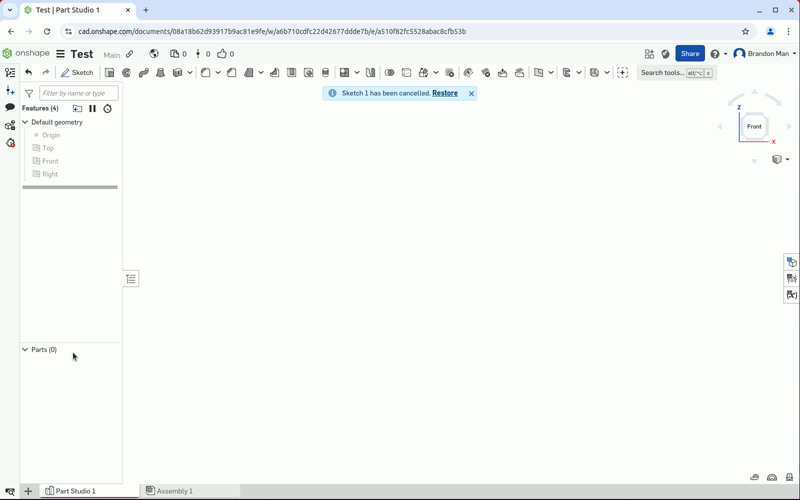
key(shift+s)
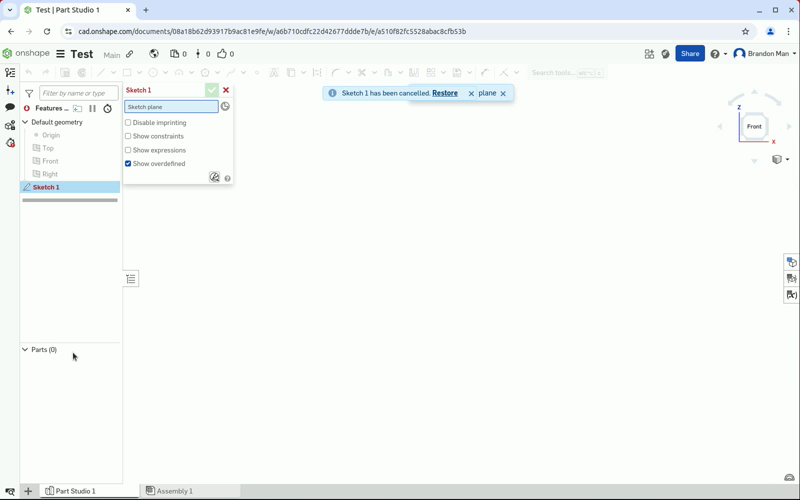
mouse_move(73, 163)
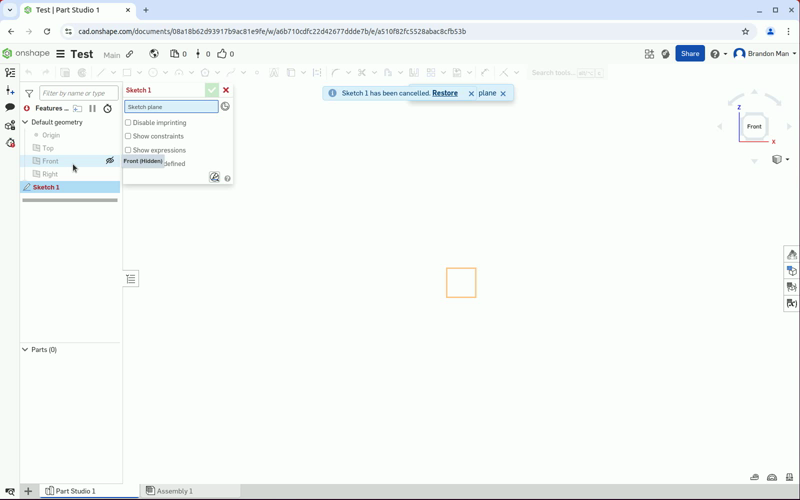
click(73, 163)
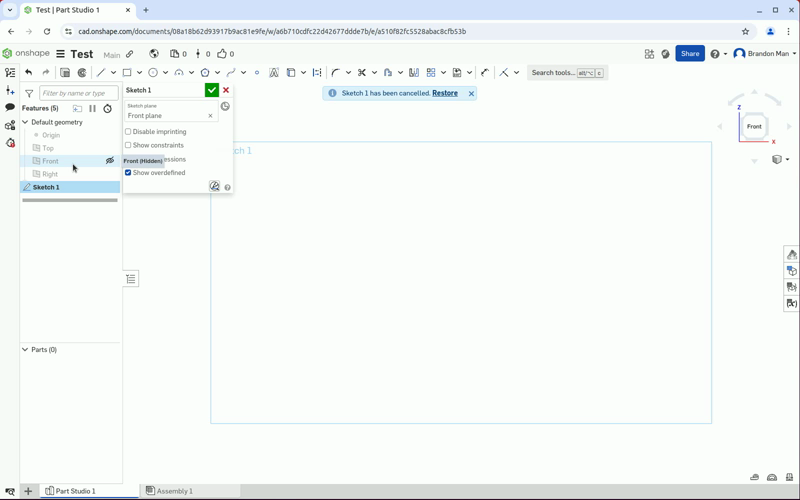
mouse_move(73, 352)
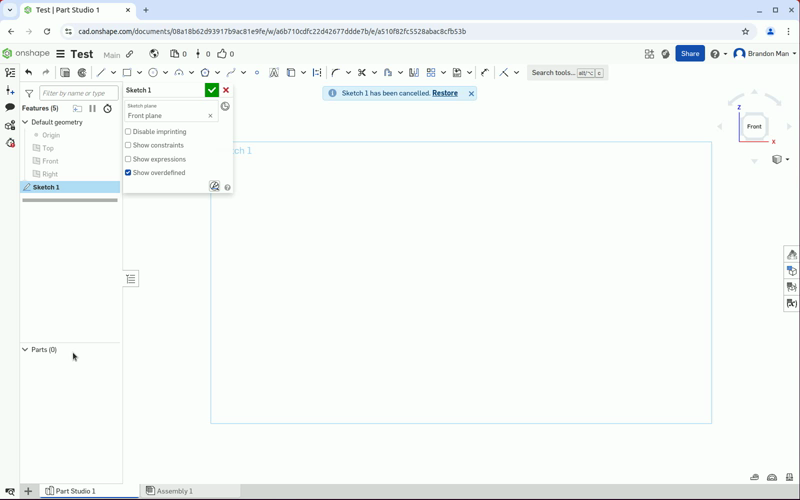
key(y)
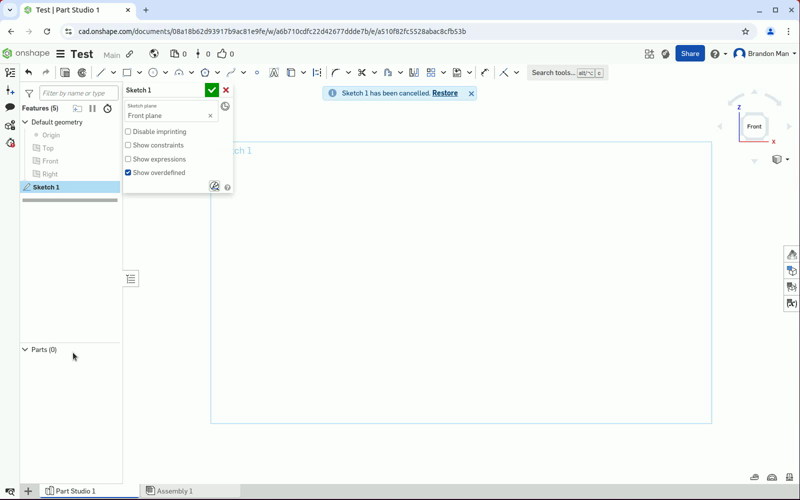
key(c)
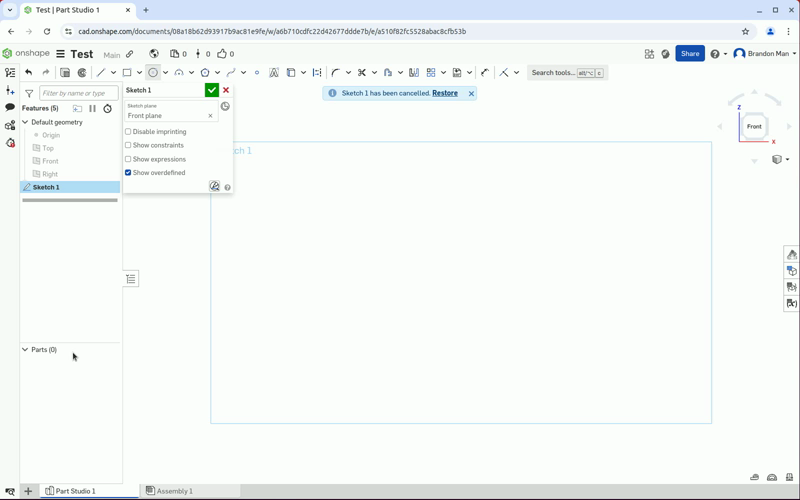
key_down(shift)
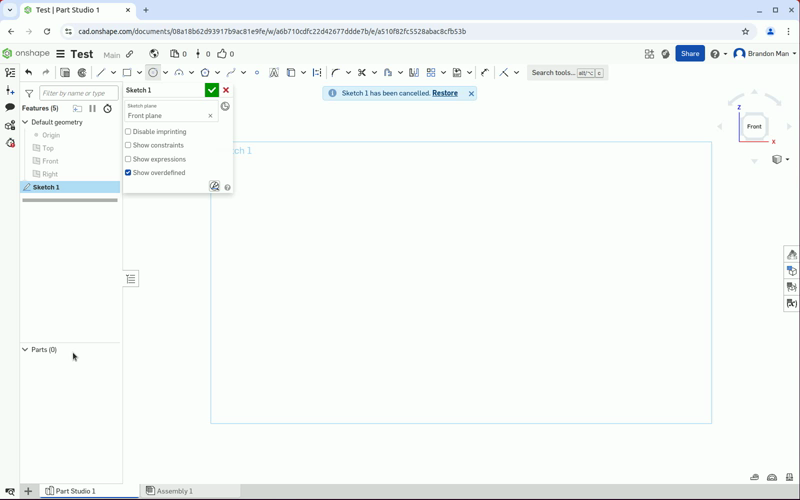
mouse_move(460, 282)
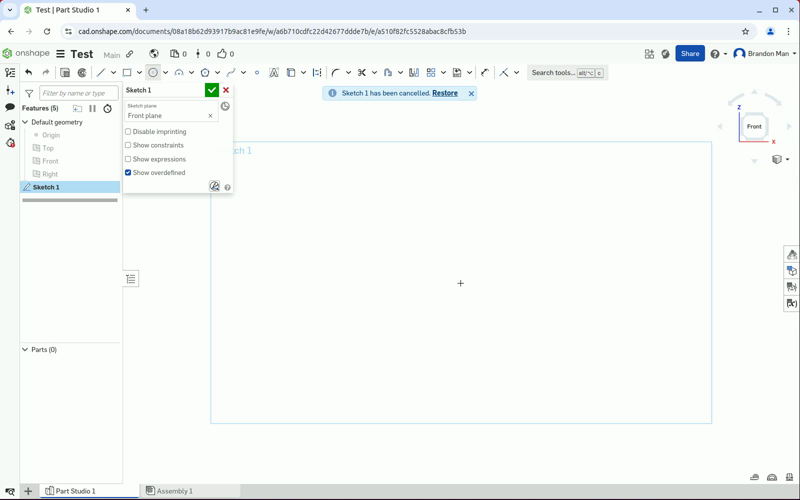
click(460, 282)
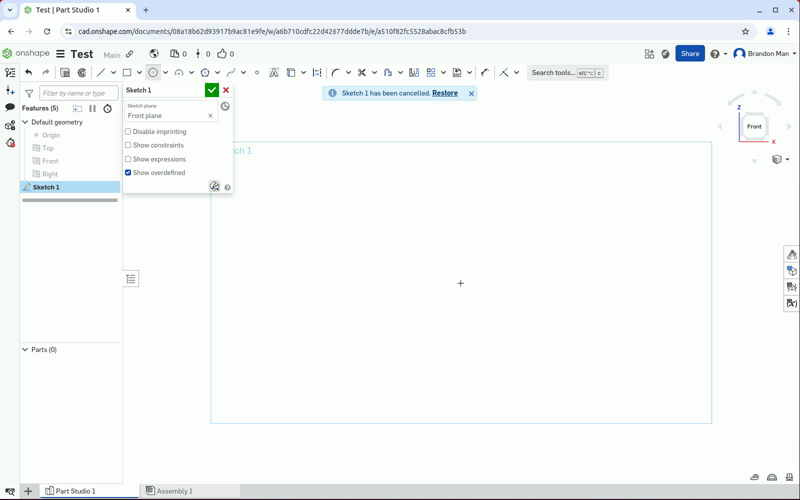
key_up(shift)
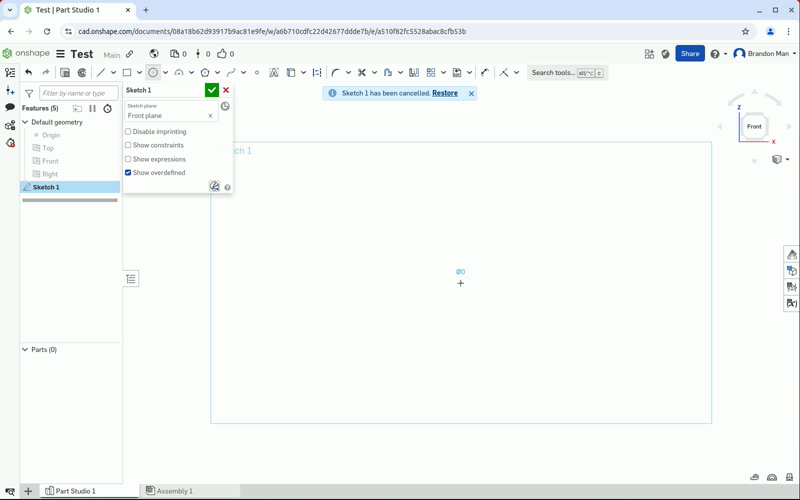
mouse_move(553, 282)
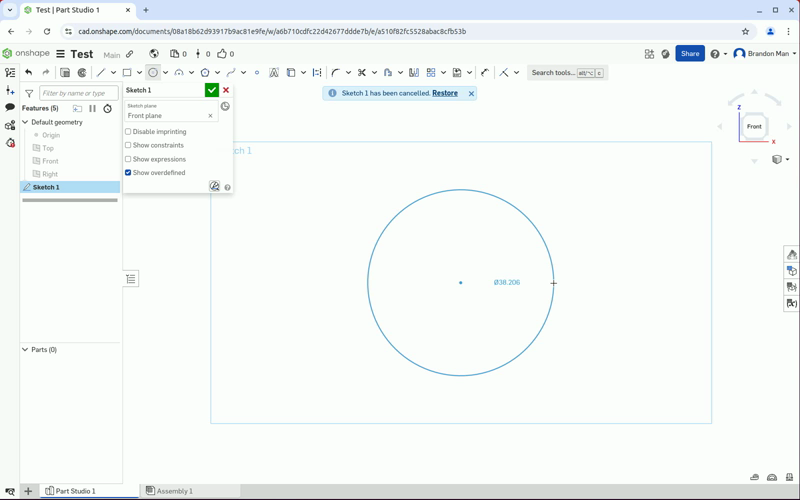
click(553, 282)
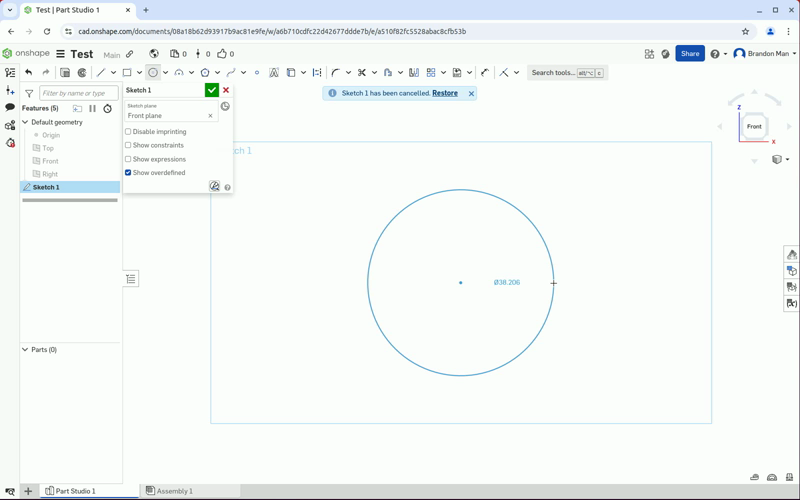
key(esc)
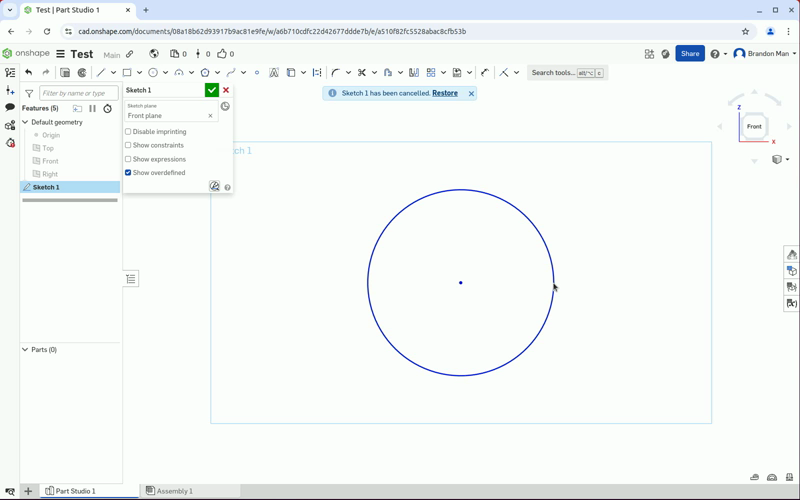
mouse_move(429, 337)
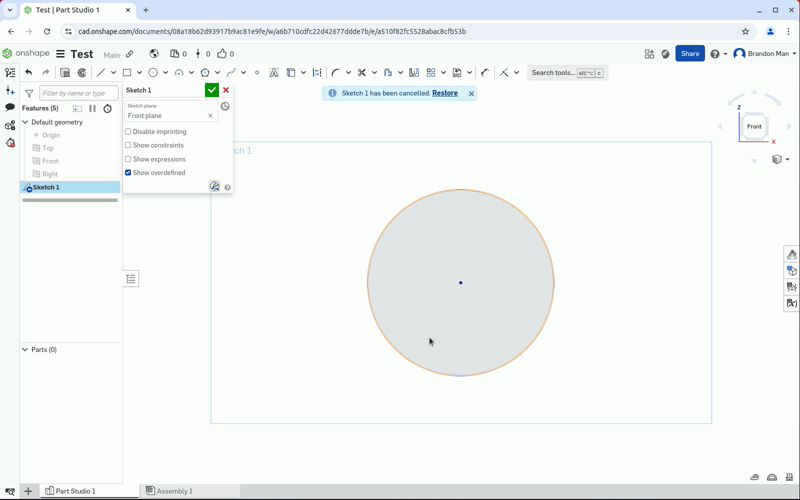
click(429, 337)
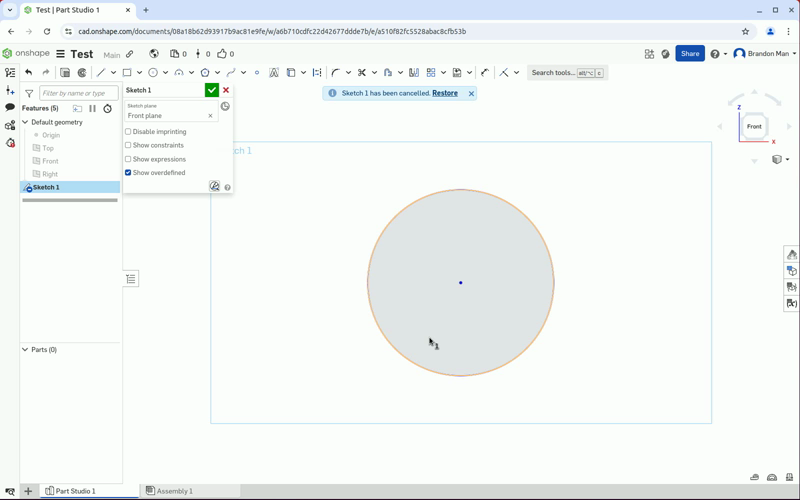
mouse_move(73, 352)
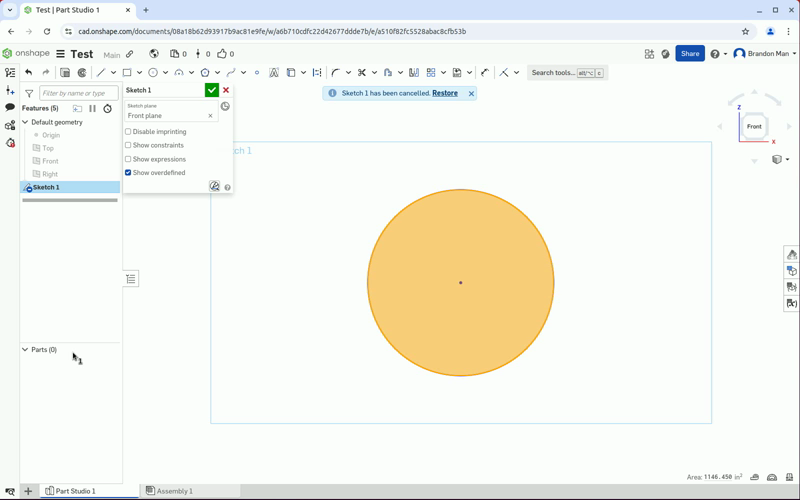
key(shift+y)
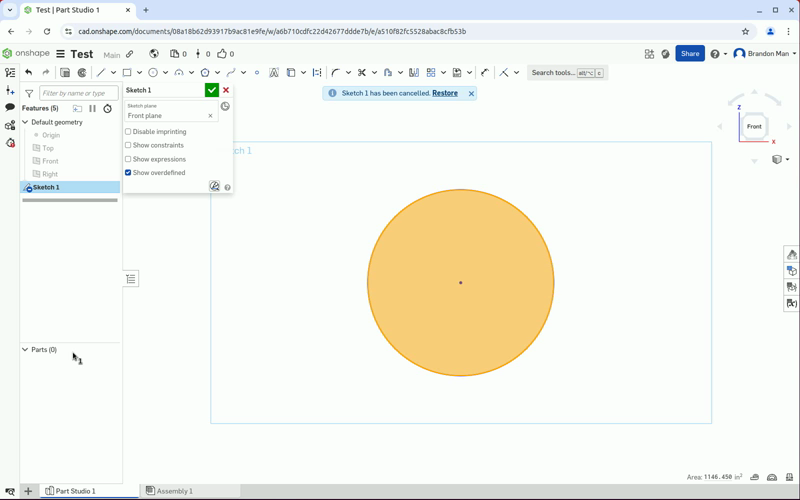
key(shift+e)
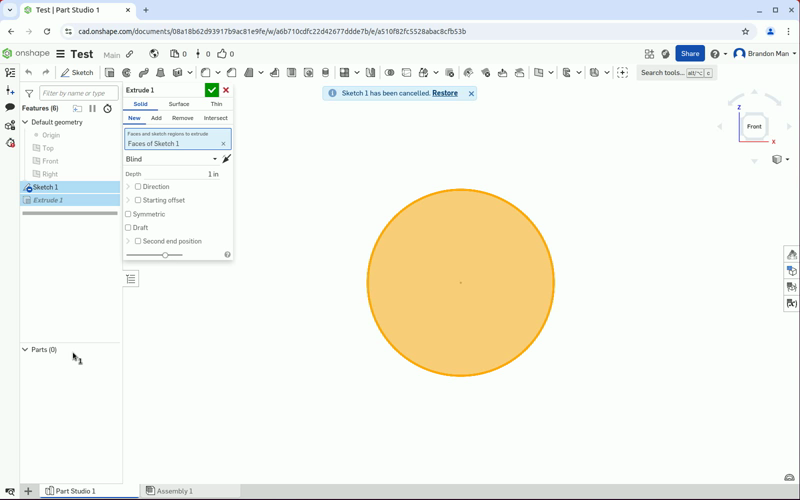
mouse_move(143, 106)
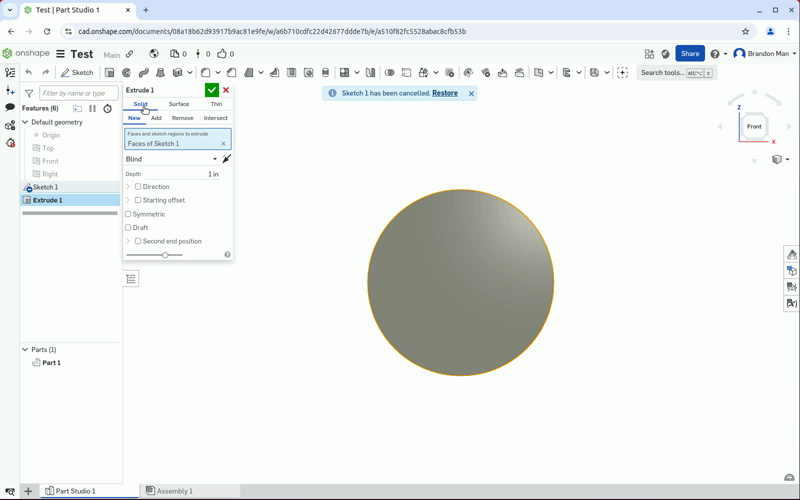
click(143, 106)
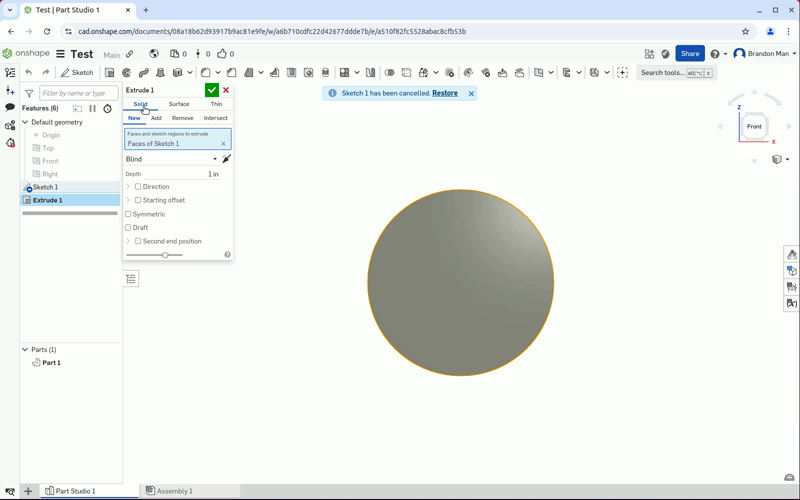
mouse_move(137, 120)
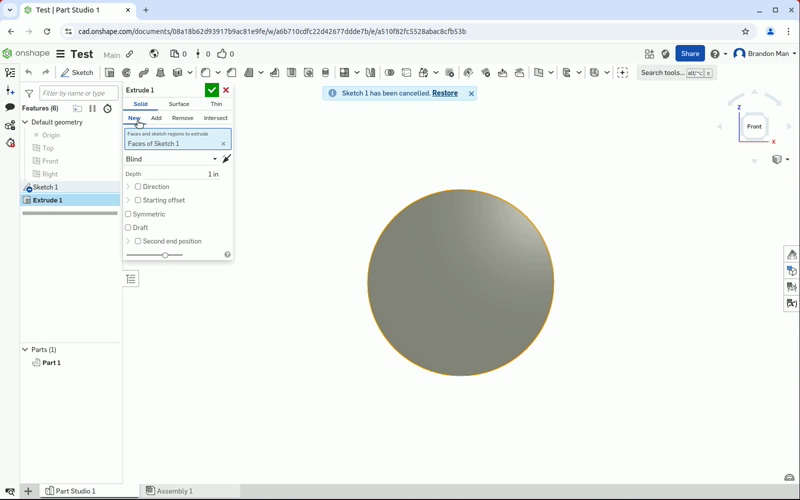
click(137, 120)
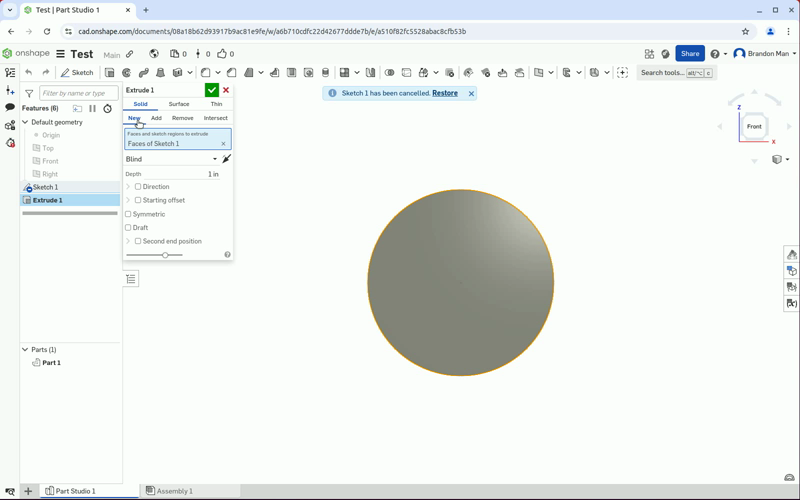
key(tab, 4)
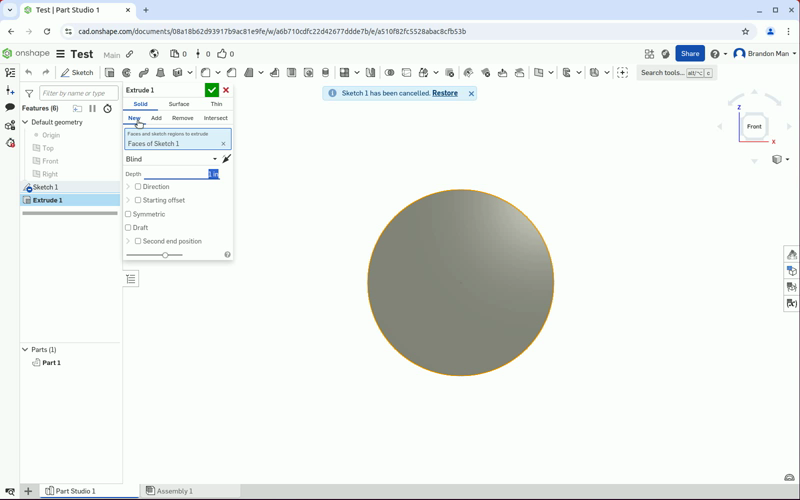
text(23.108)
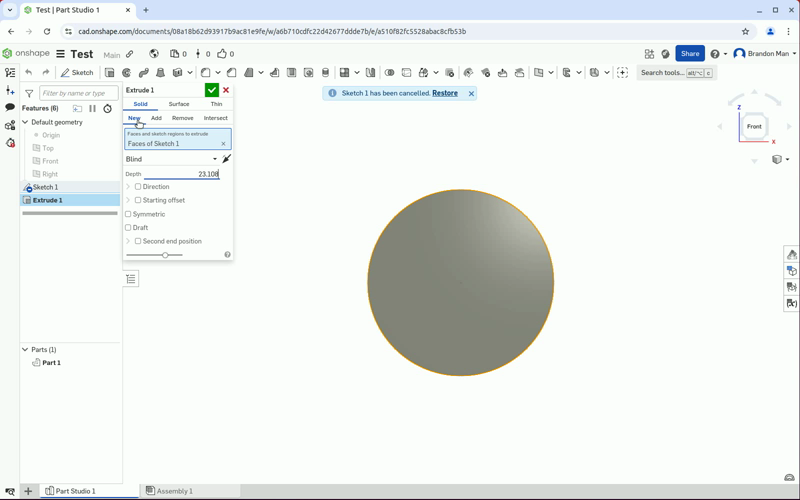
key(enter)
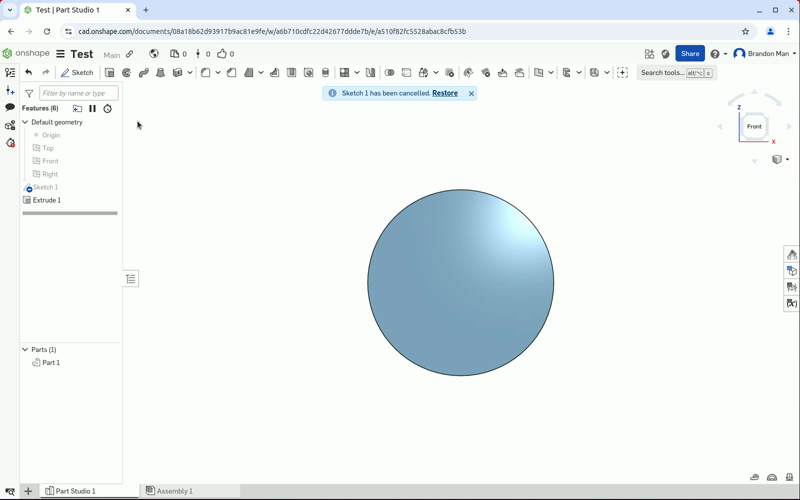
key(shift+h)
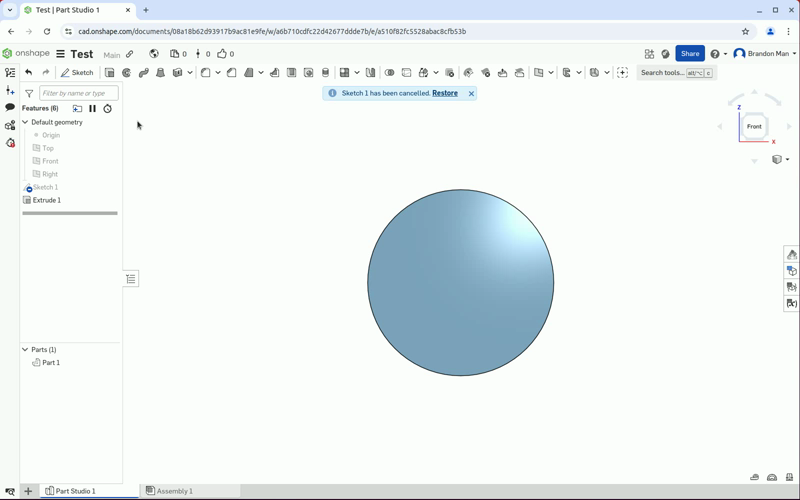
key(shift+h)
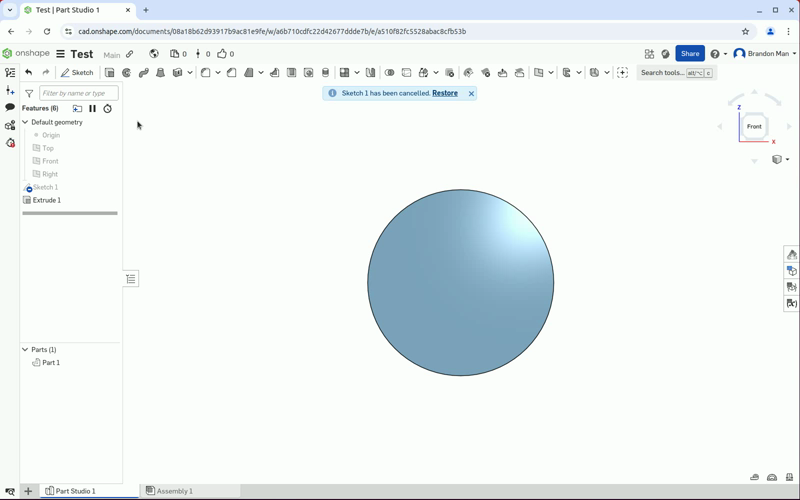
mouse_move(73, 189)
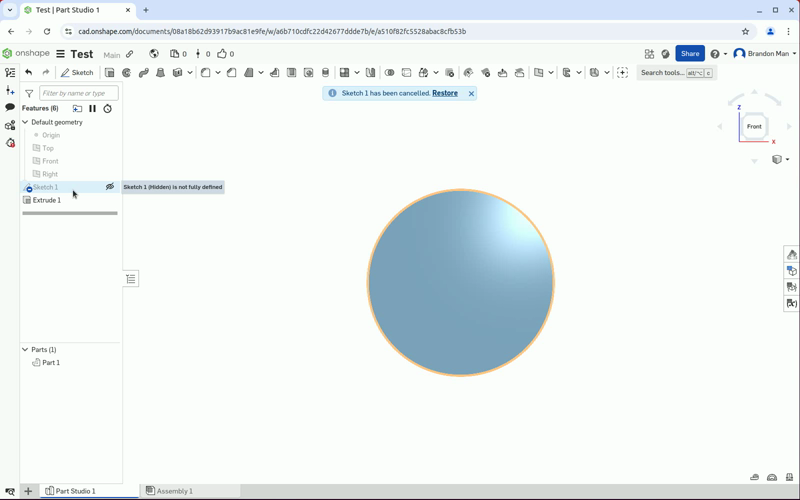
click(73, 189)
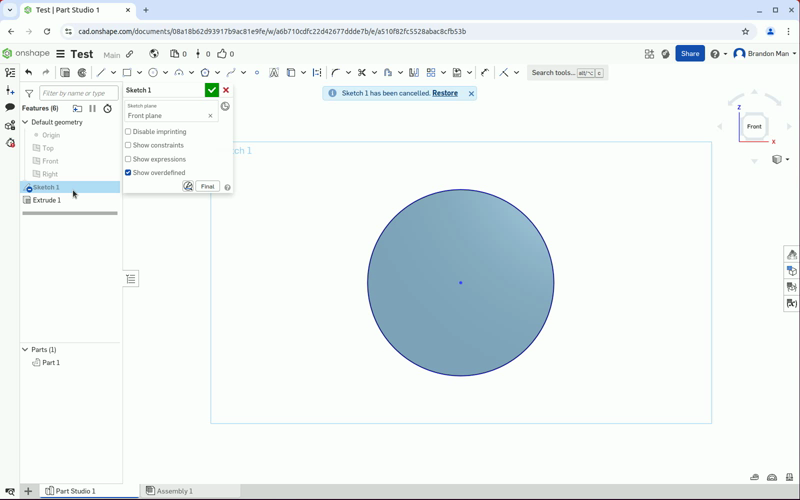
mouse_move(229, 92)
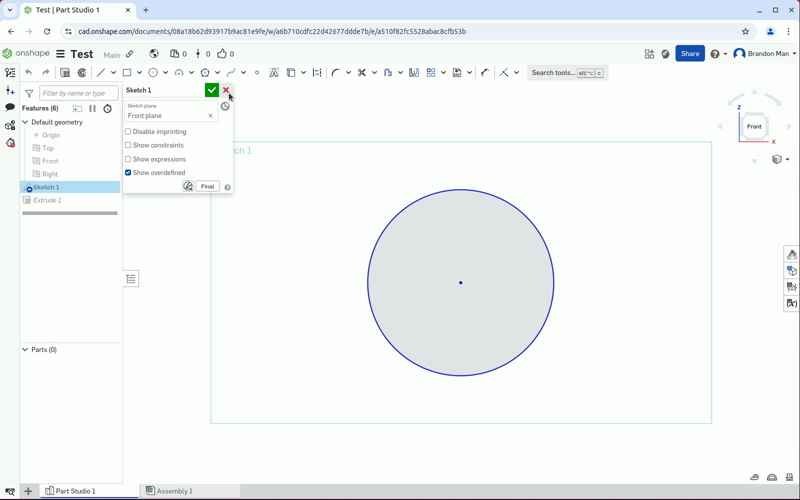
click(229, 92)
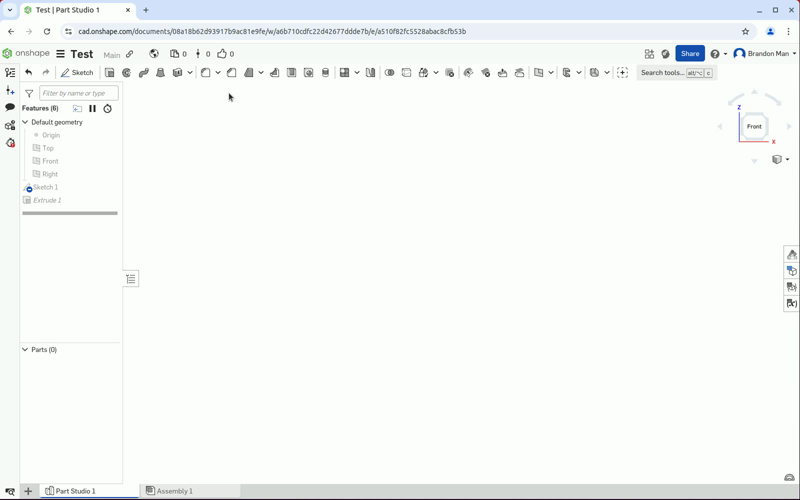
mouse_move(541, 75)
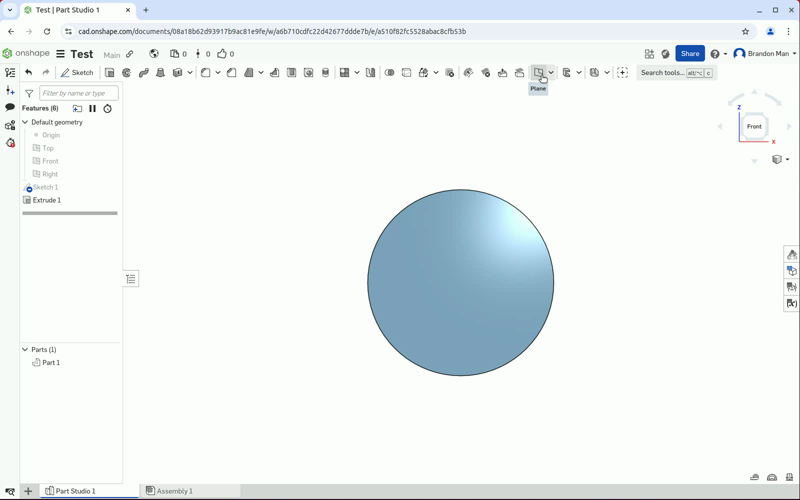
click(541, 75)
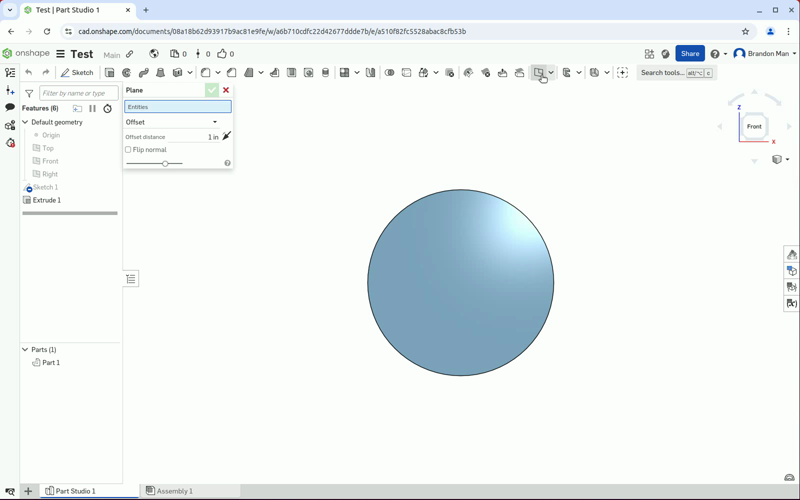
mouse_move(73, 163)
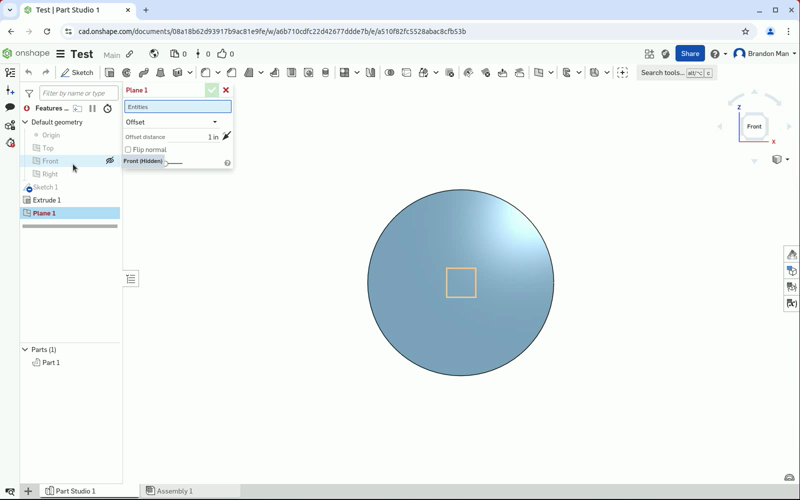
click(73, 163)
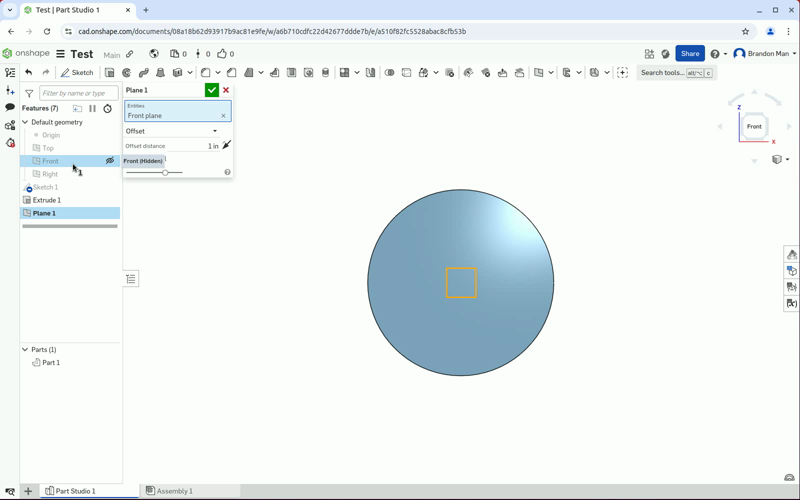
key(tab, 2)
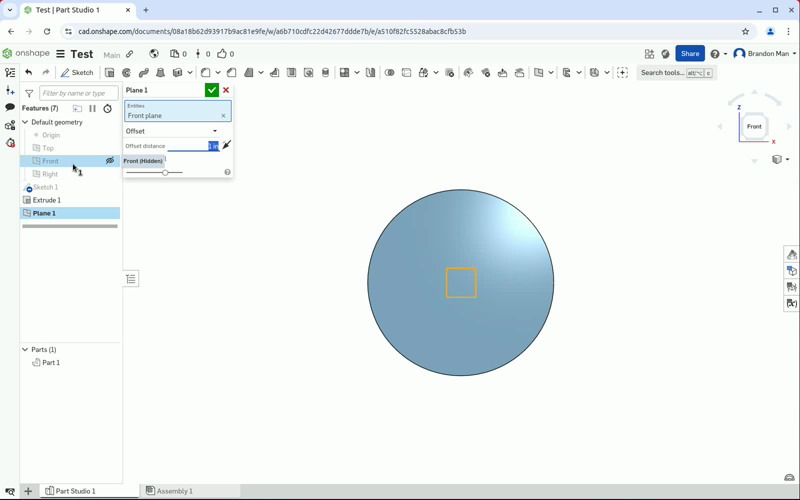
text(23.108)
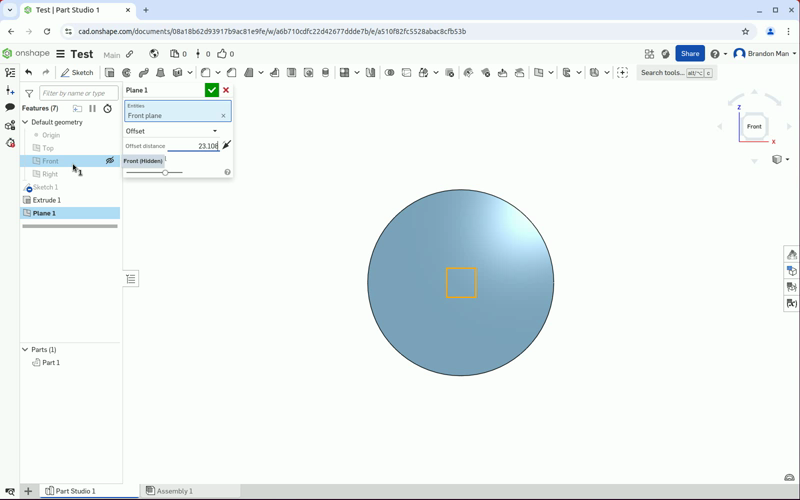
key(enter, 2)
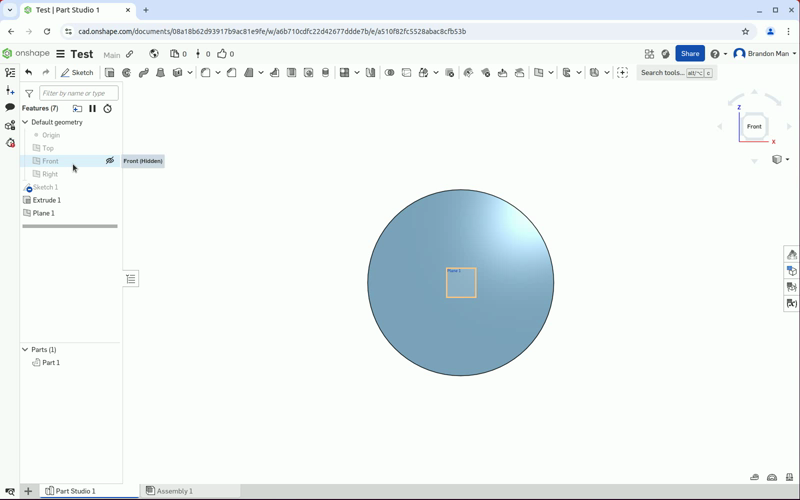
key(shift+s)
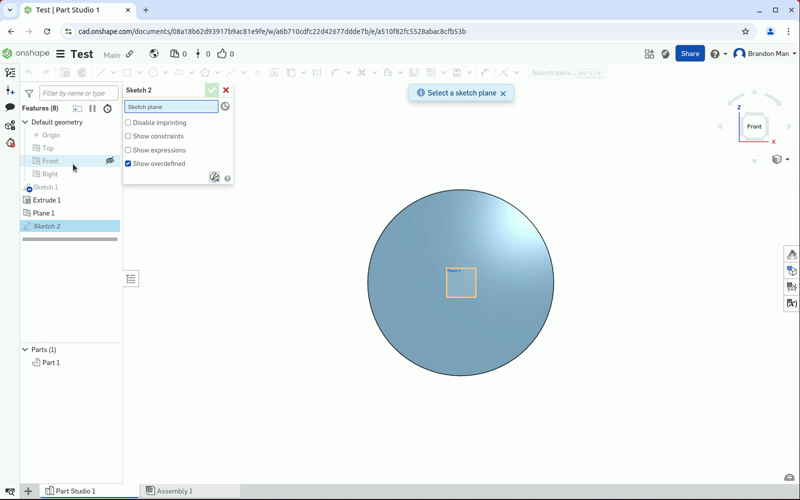
mouse_move(73, 215)
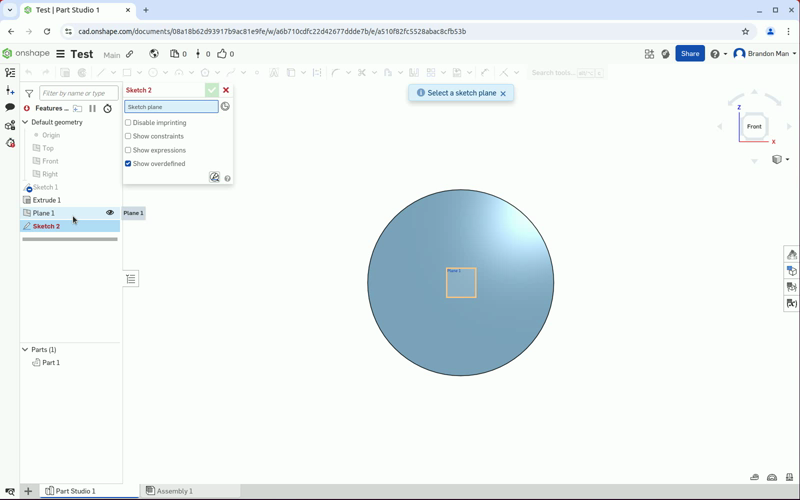
click(73, 215)
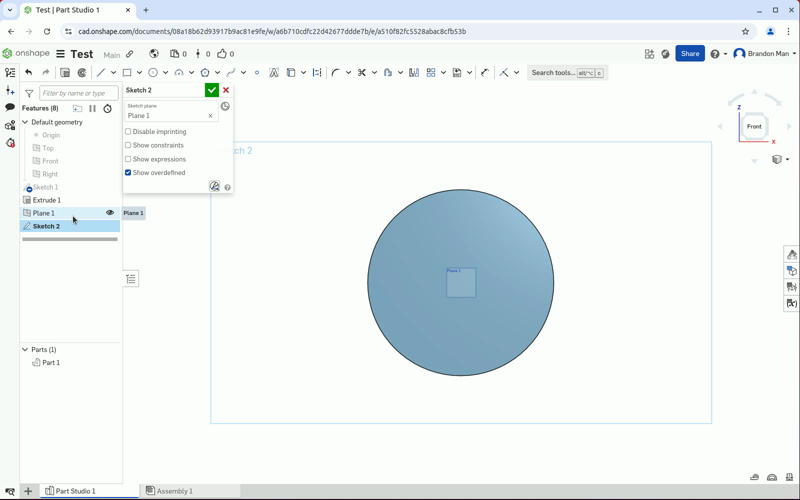
mouse_move(73, 352)
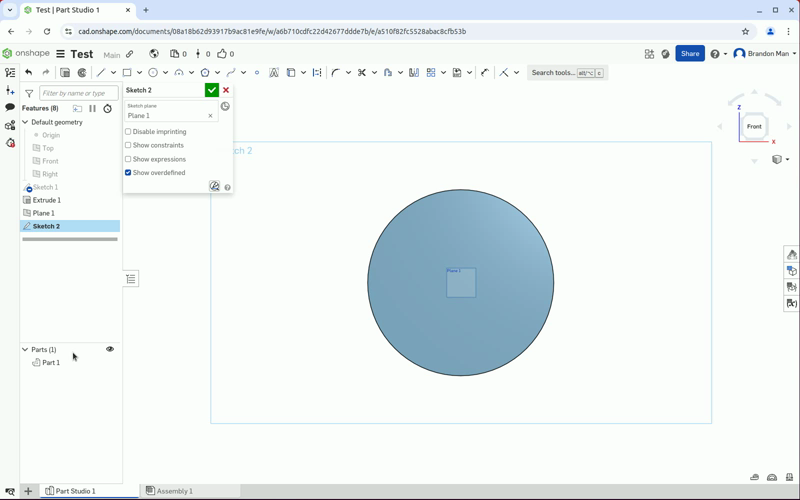
key(y)
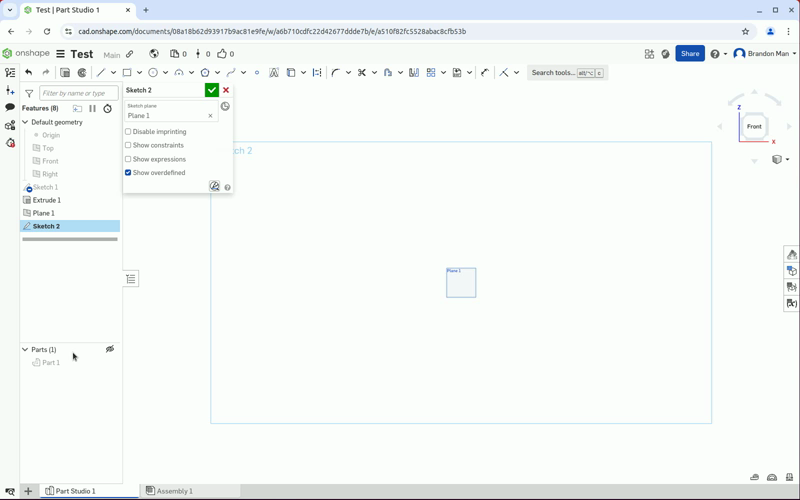
key(c)
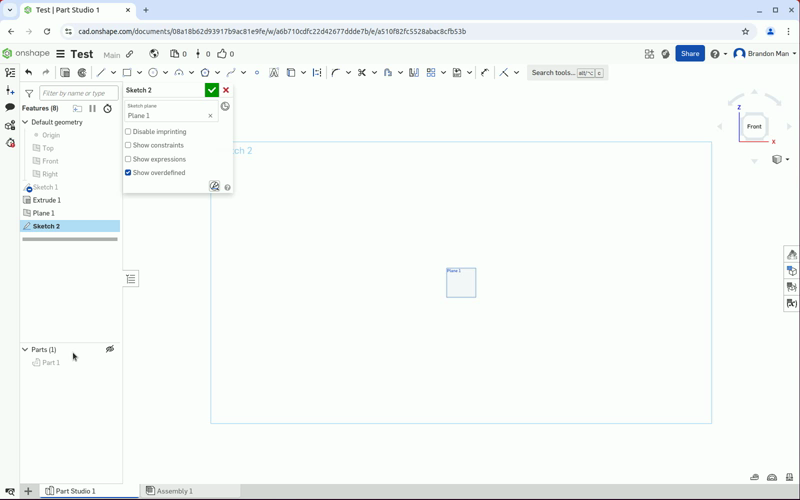
key_down(shift)
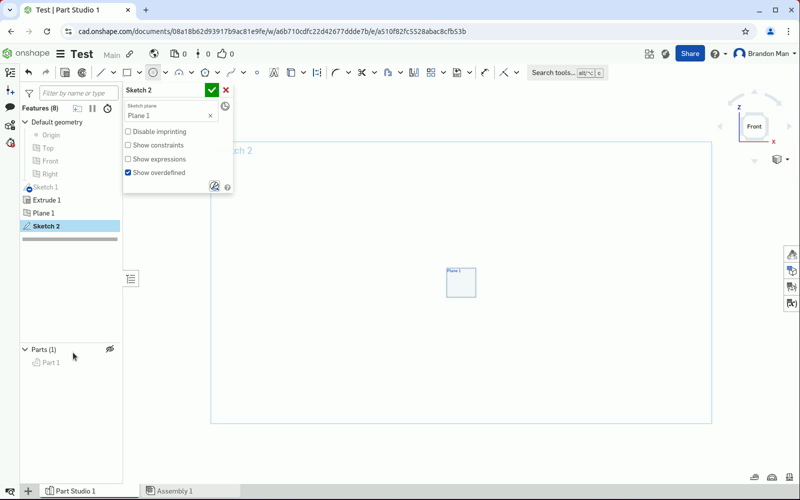
mouse_move(461, 282)
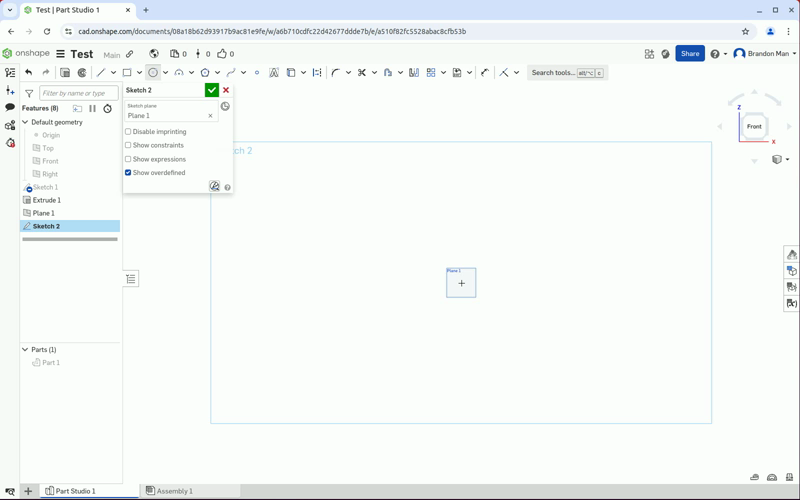
click(461, 282)
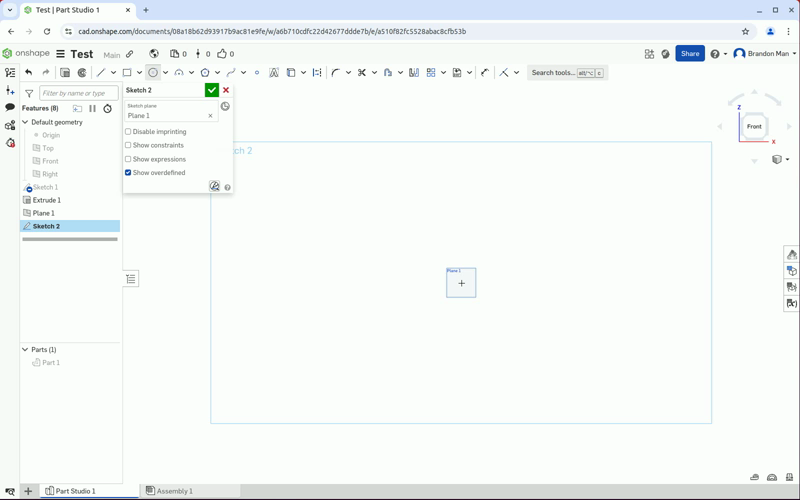
key_up(shift)
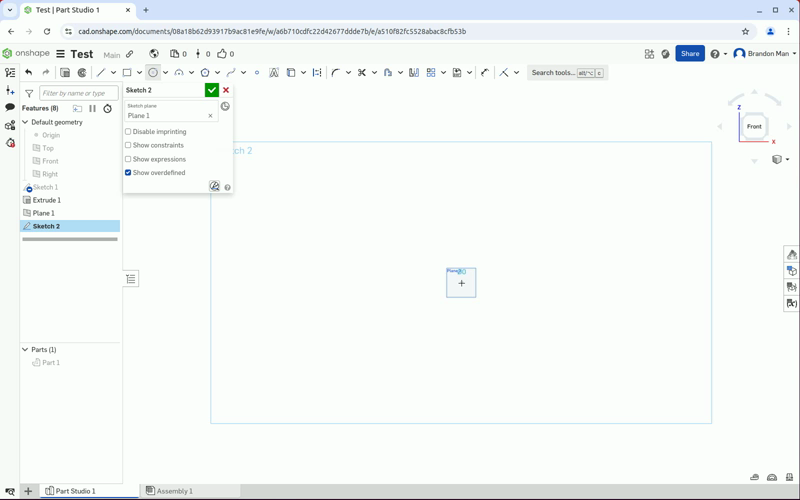
mouse_move(525, 282)
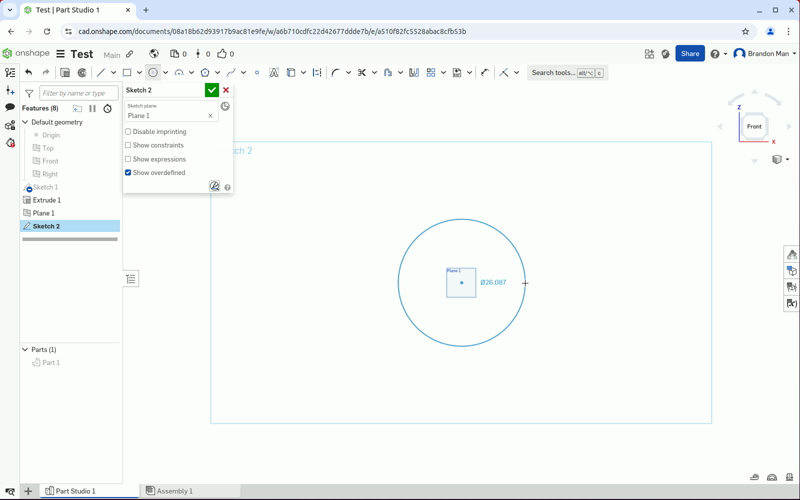
click(525, 282)
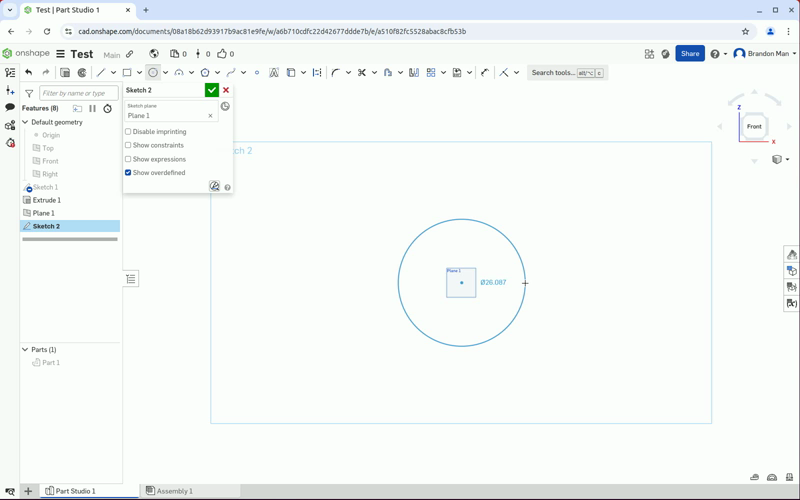
key(esc)
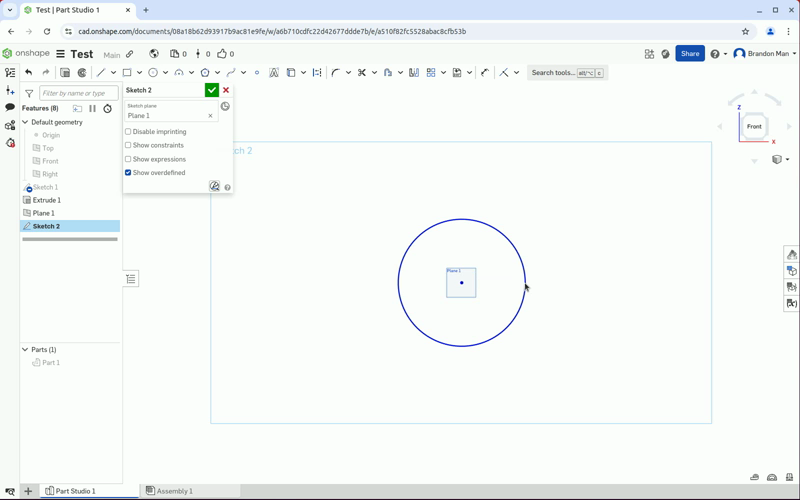
mouse_move(489, 275)
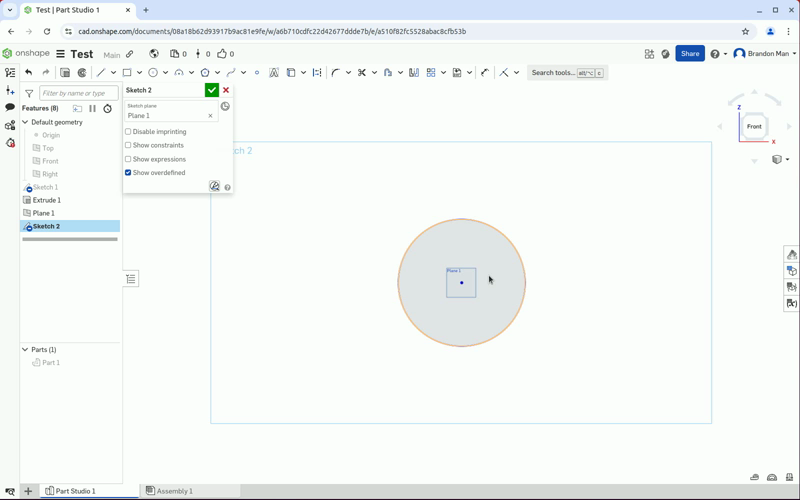
click(489, 275)
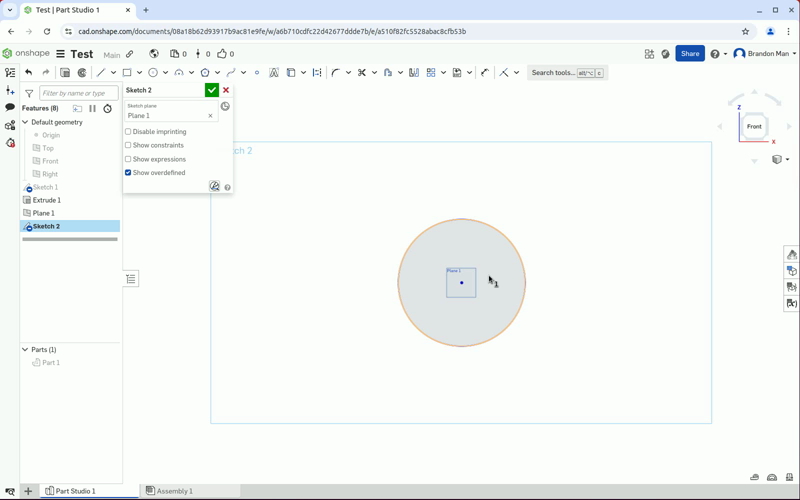
mouse_move(73, 352)
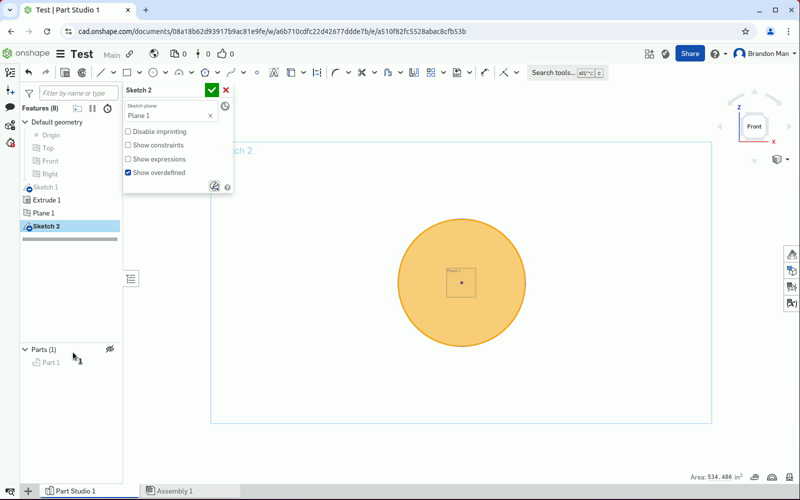
key(shift+y)
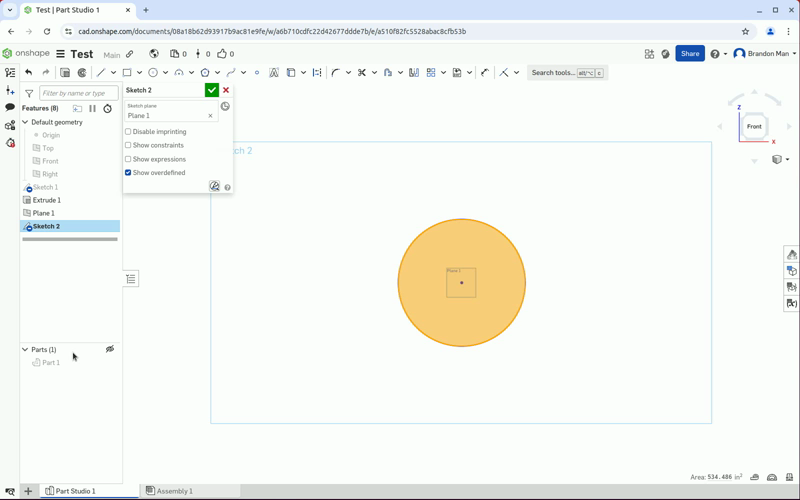
key(shift+e)
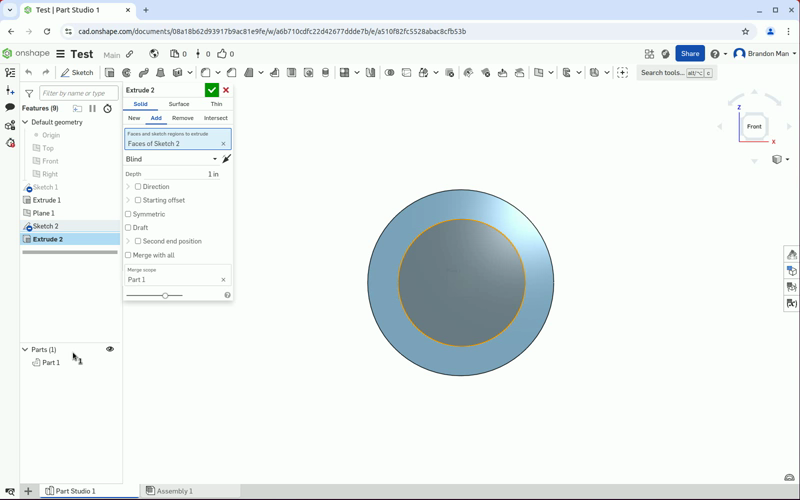
mouse_move(143, 106)
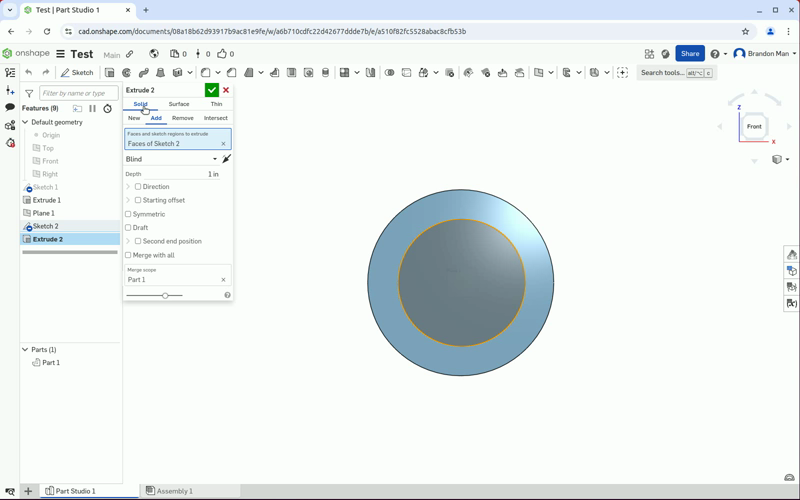
click(143, 106)
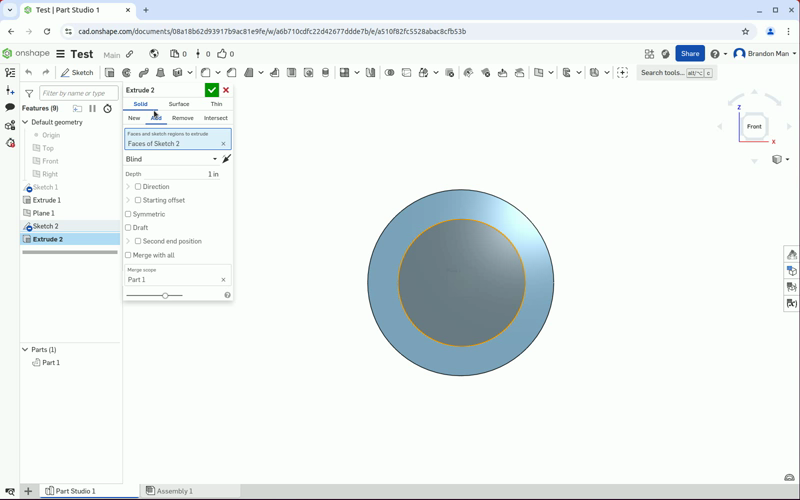
mouse_move(186, 120)
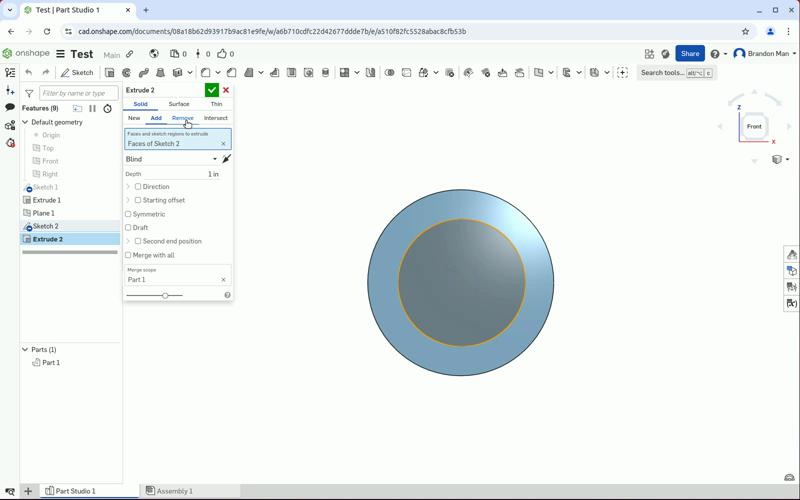
click(186, 120)
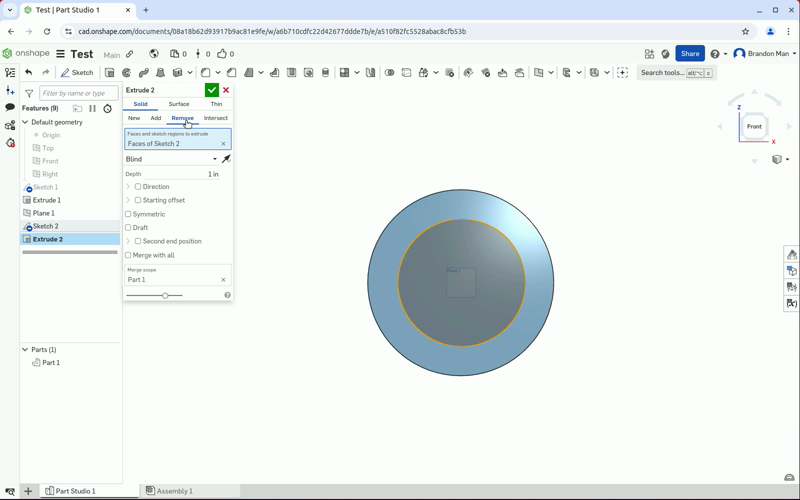
key(tab, 4)
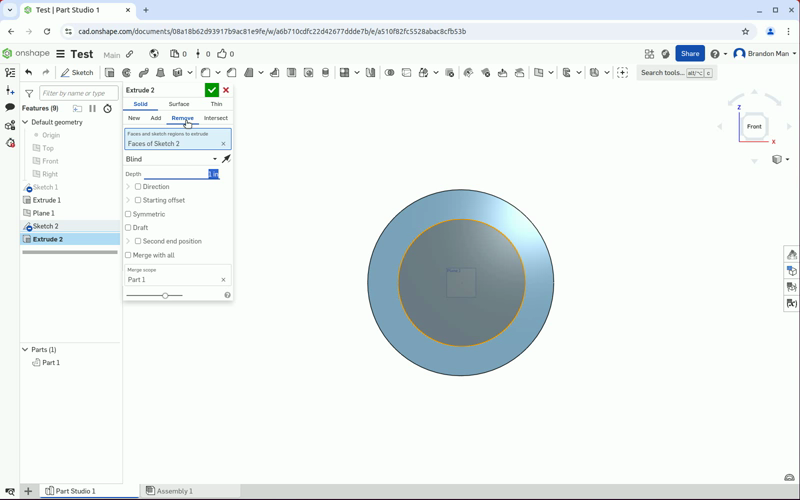
text(16.85)
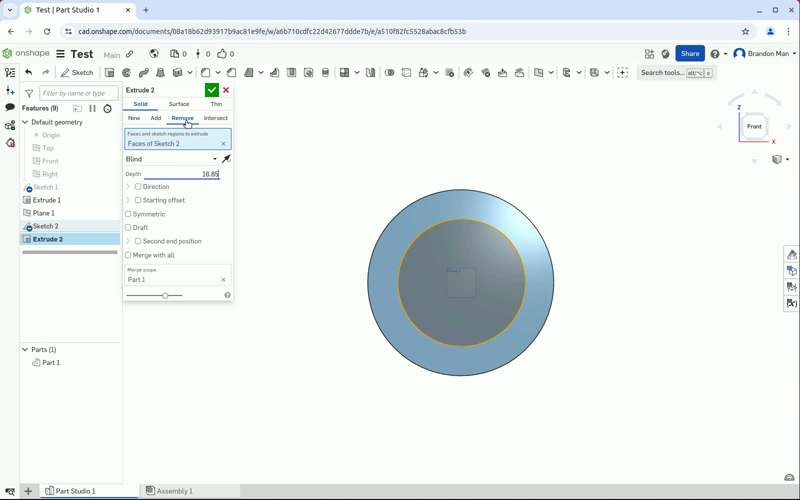
key(tab, 6)
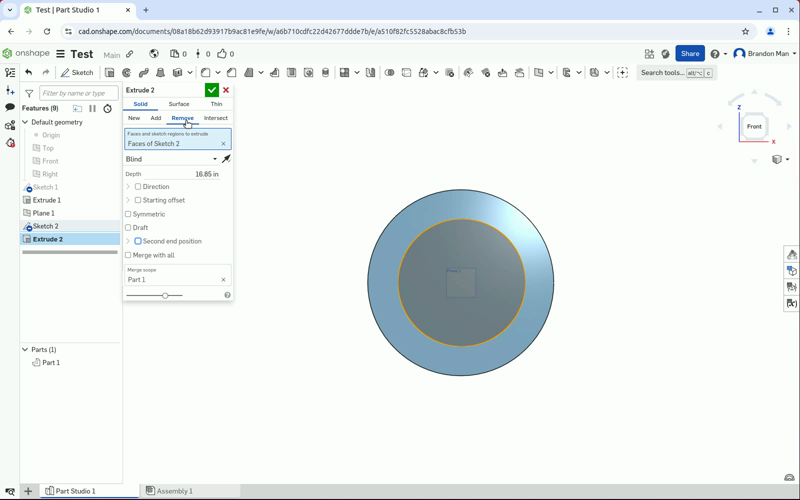
key(space)
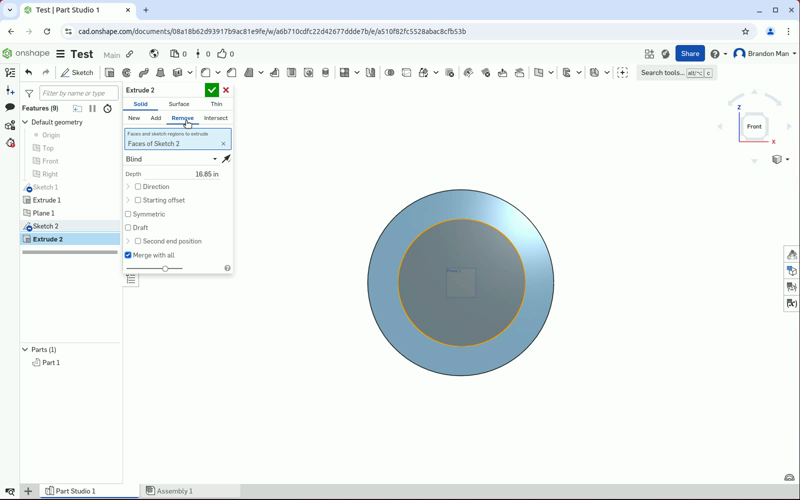
key(enter)
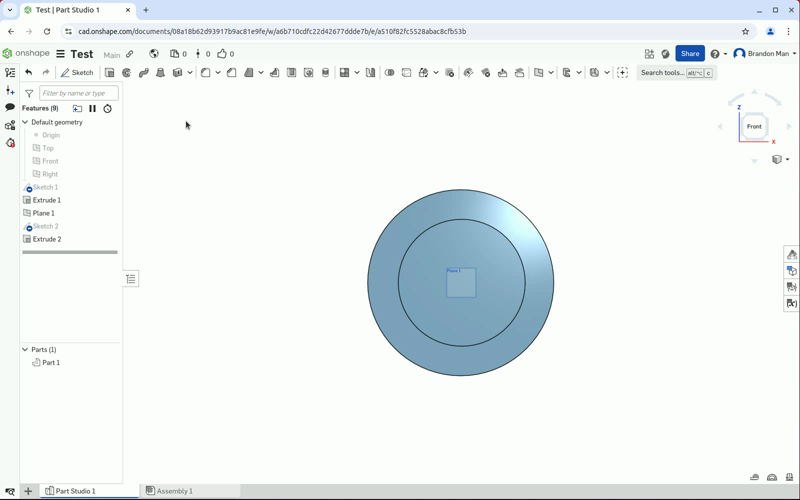
key(shift+h)
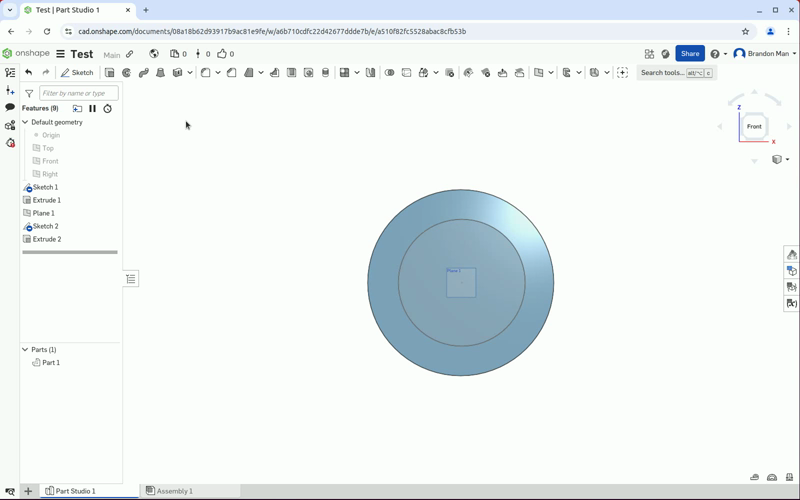
key(shift+h)
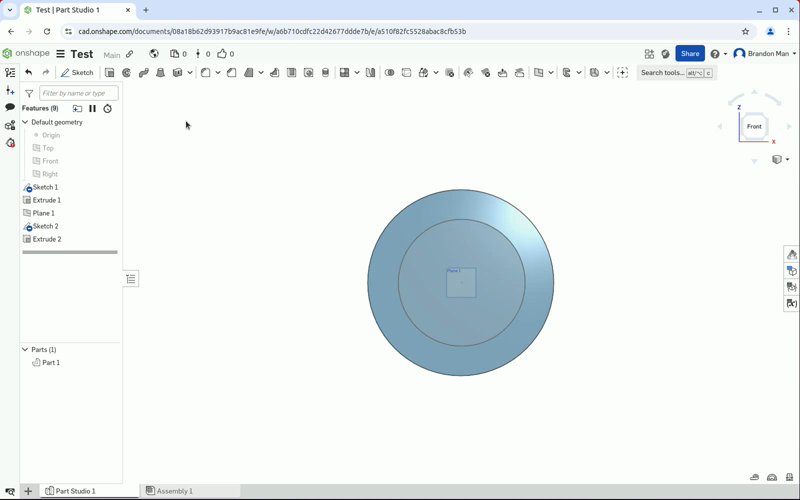
key(shift+7)
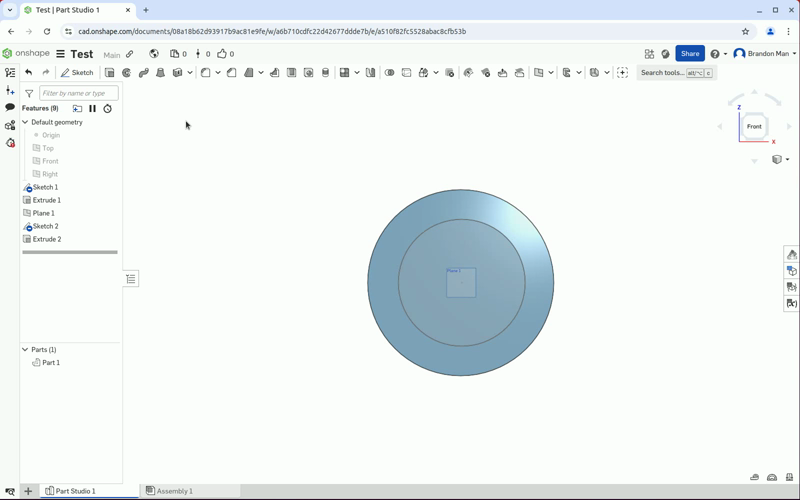
key(left, 2)
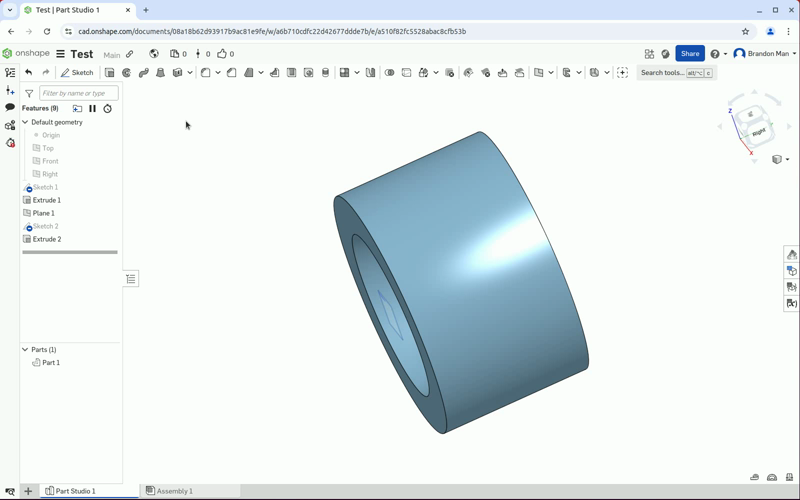
key(down, 2)
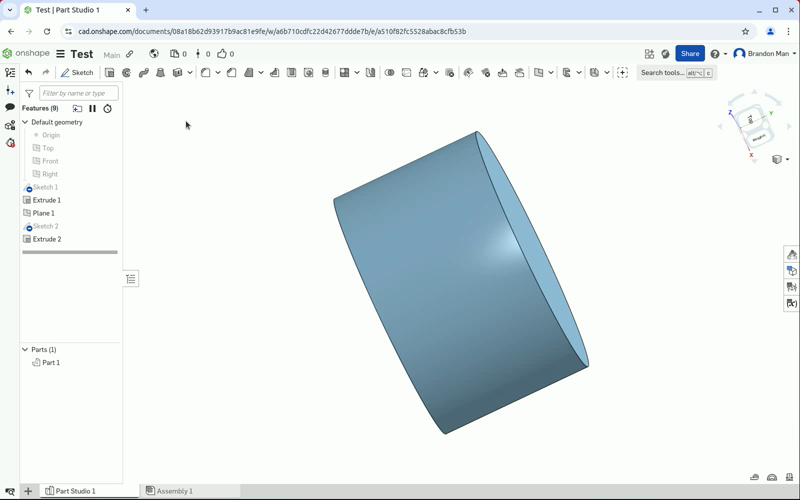
key(up, 2)
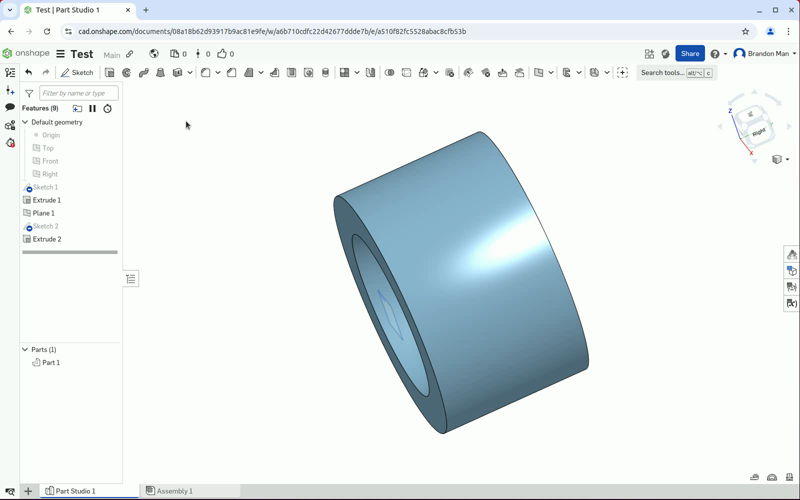
key(right, 2)
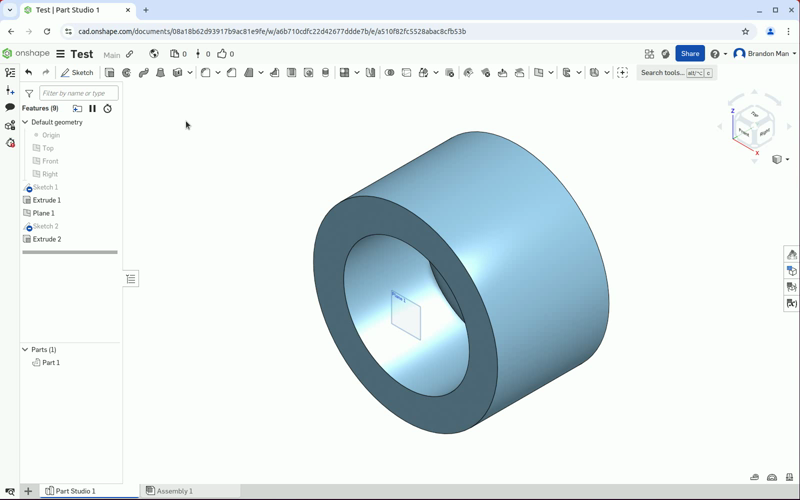
mouse_move(73, 189)
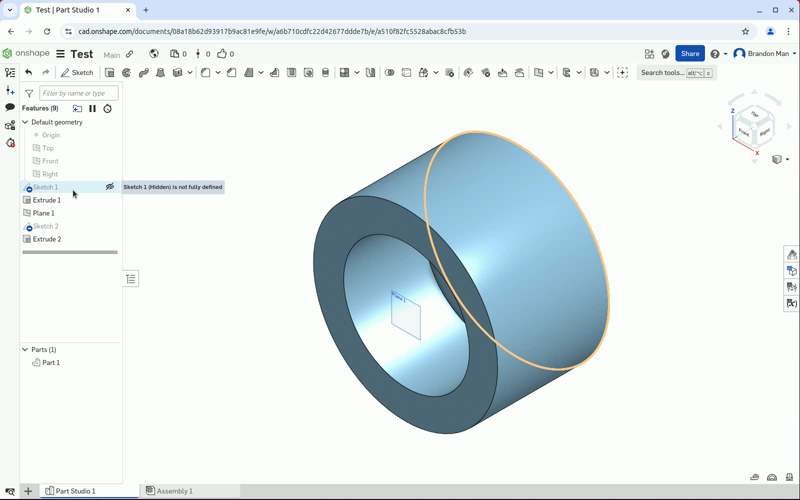
click(73, 189)